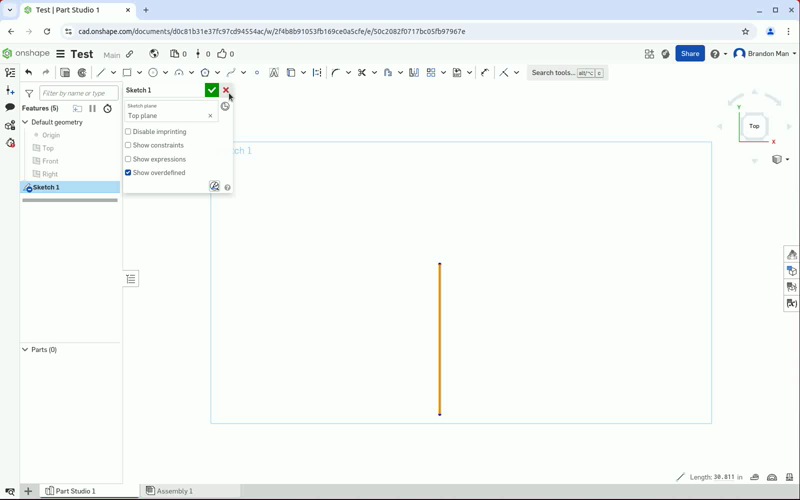
key(shift+h)
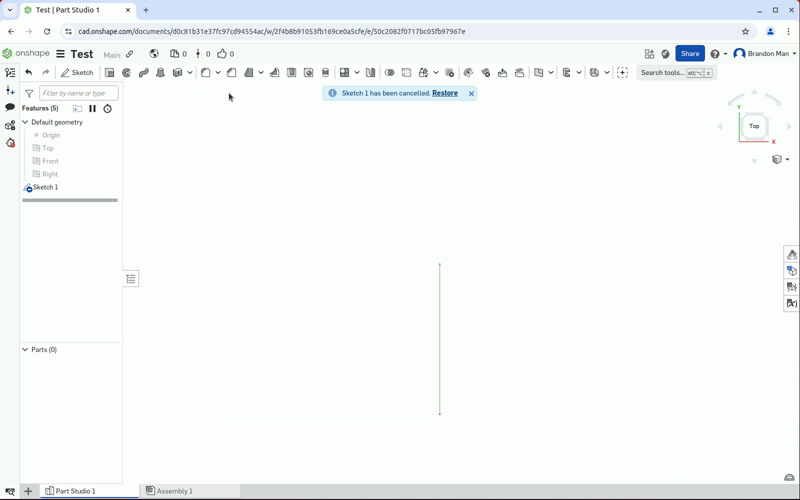
key(shift+s)
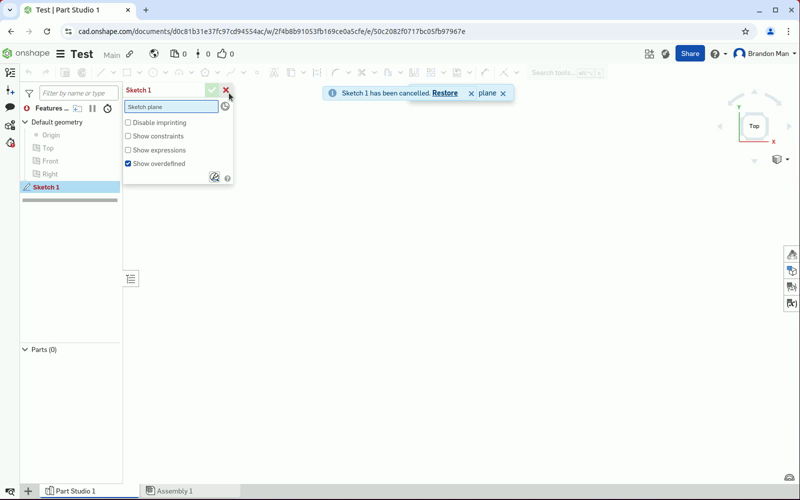
mouse_move(73, 150)
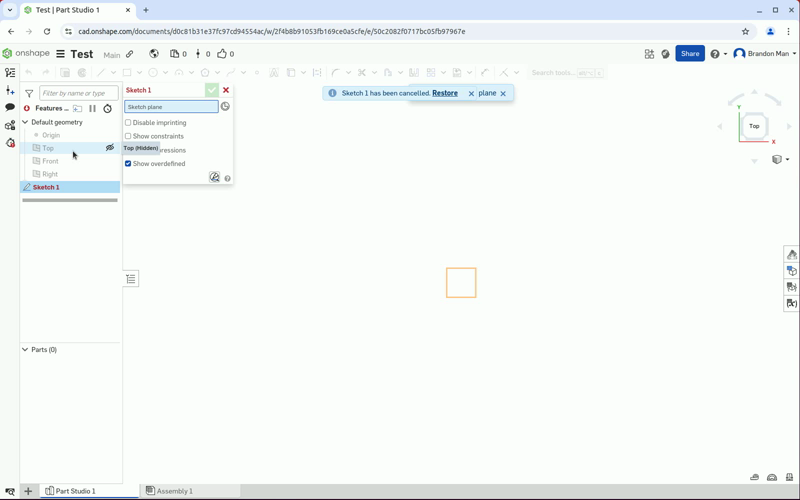
click(73, 150)
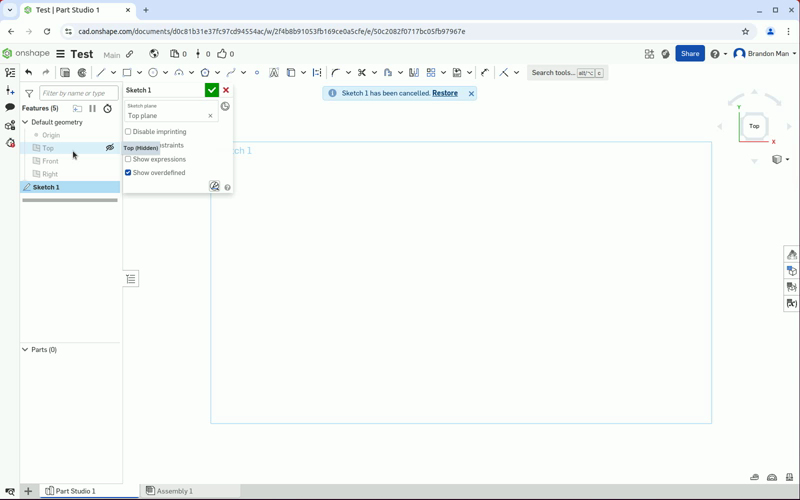
mouse_move(73, 352)
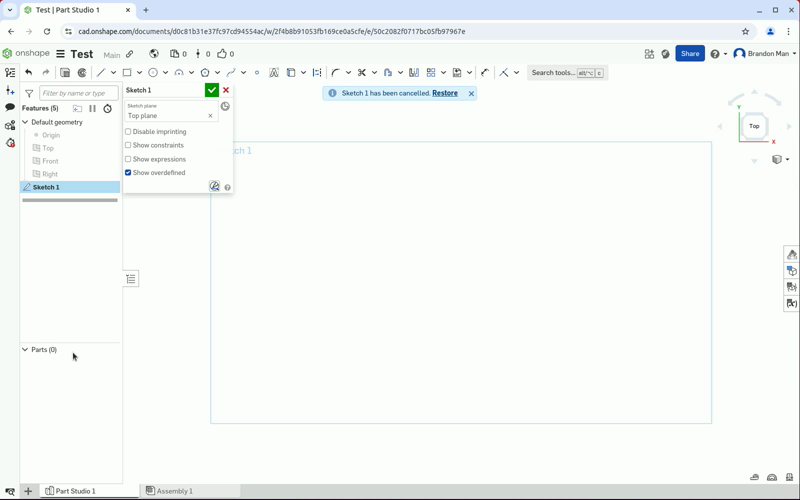
key(y)
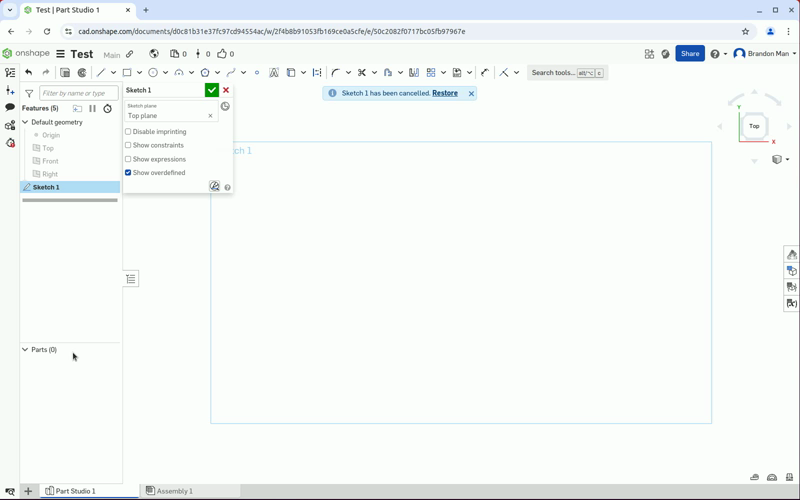
key(c)
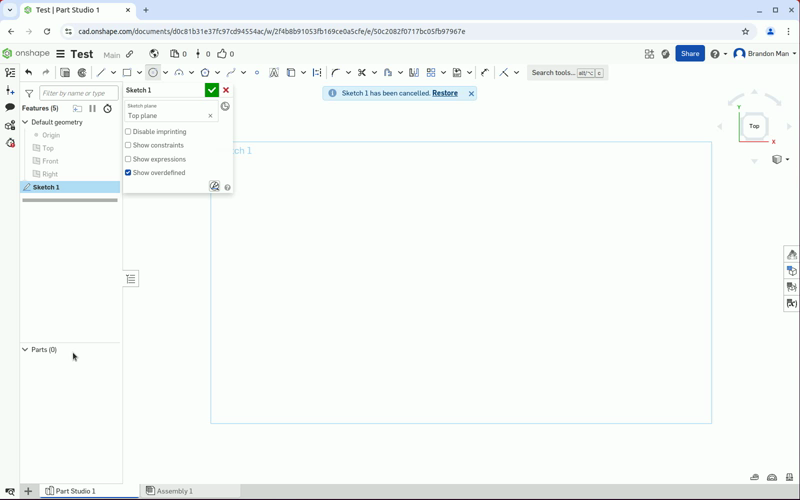
key_down(shift)
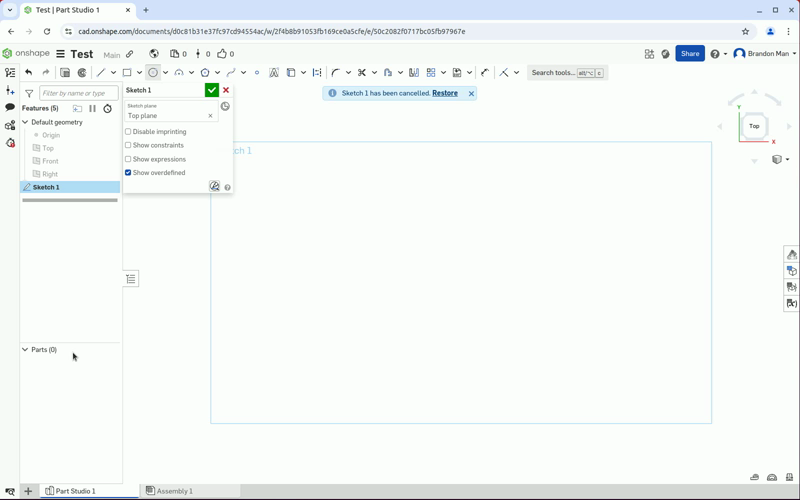
mouse_move(460, 282)
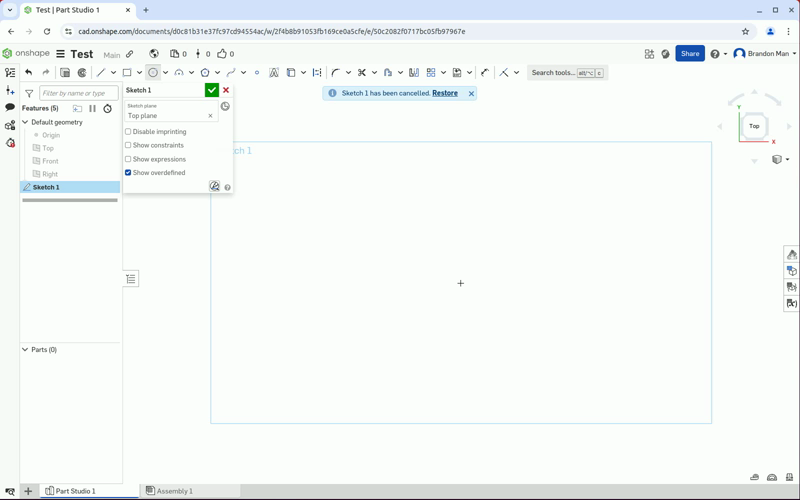
click(460, 282)
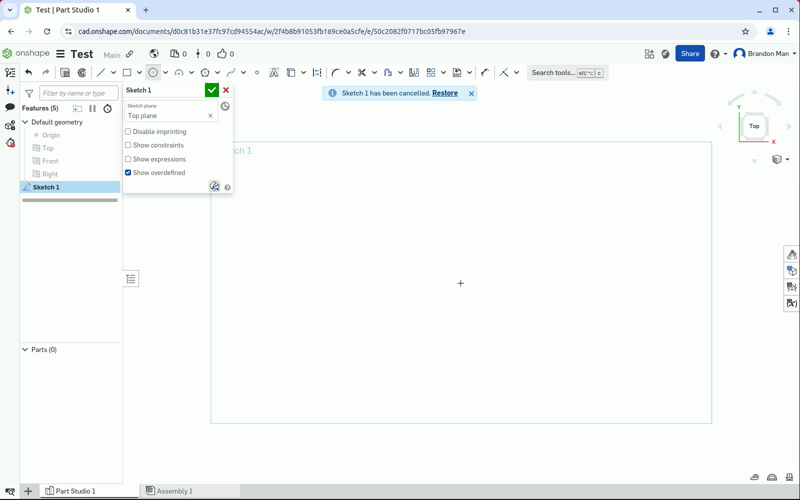
key_up(shift)
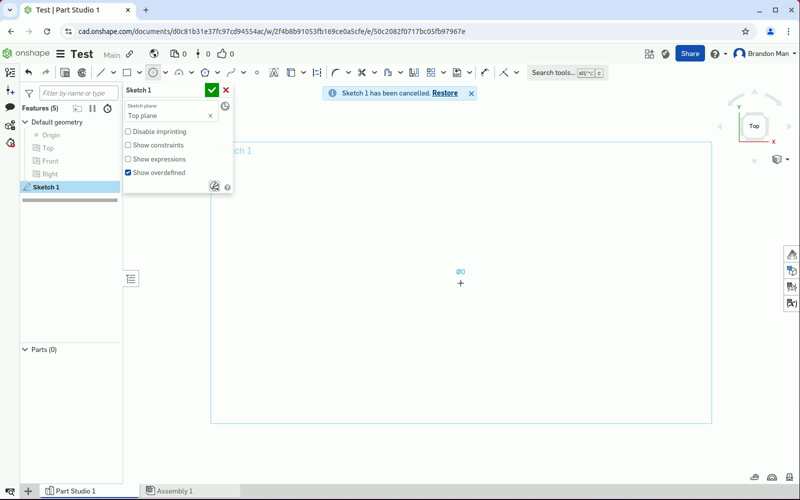
mouse_move(509, 282)
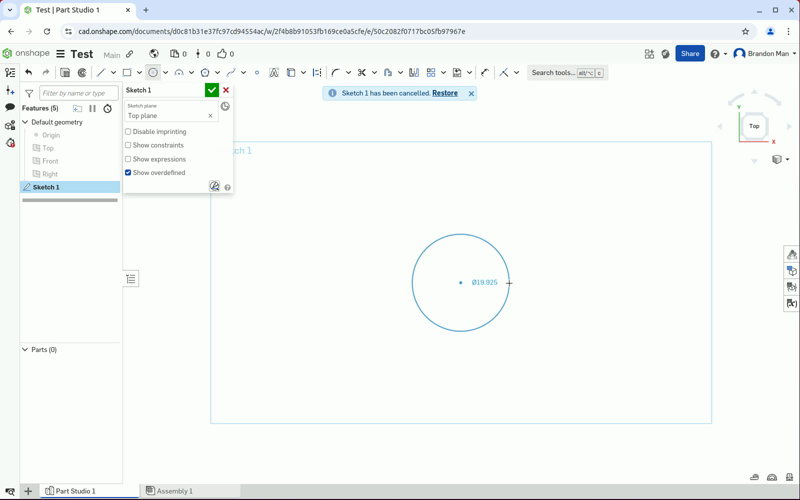
click(509, 282)
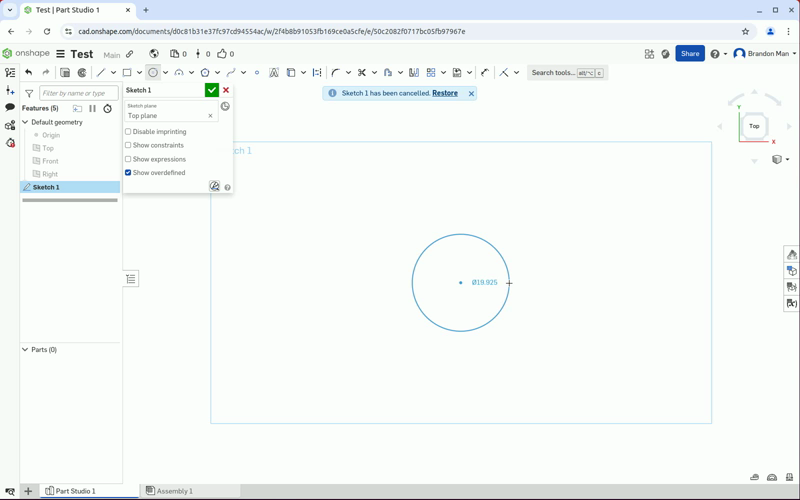
key(esc)
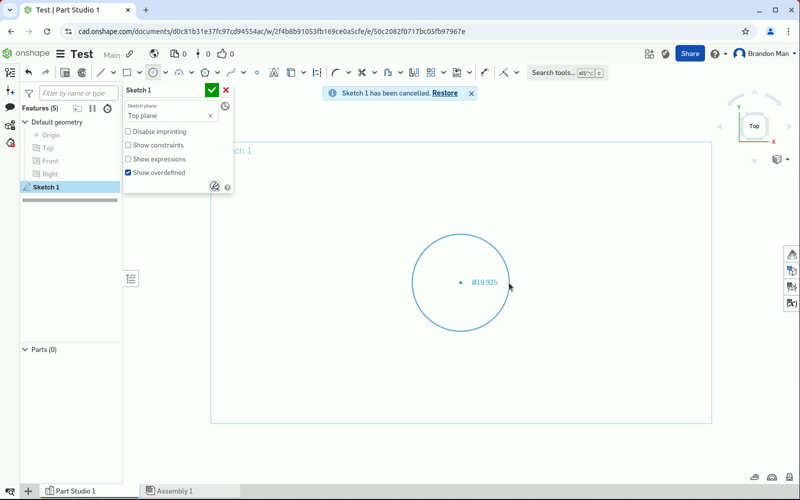
key(c)
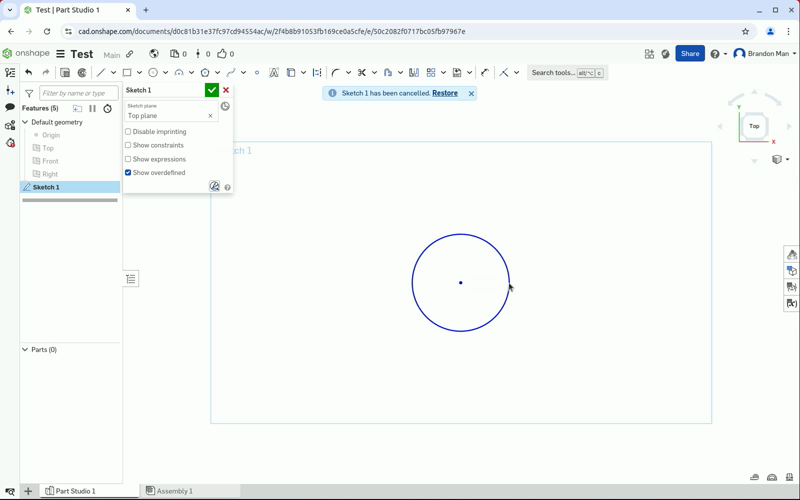
key_down(shift)
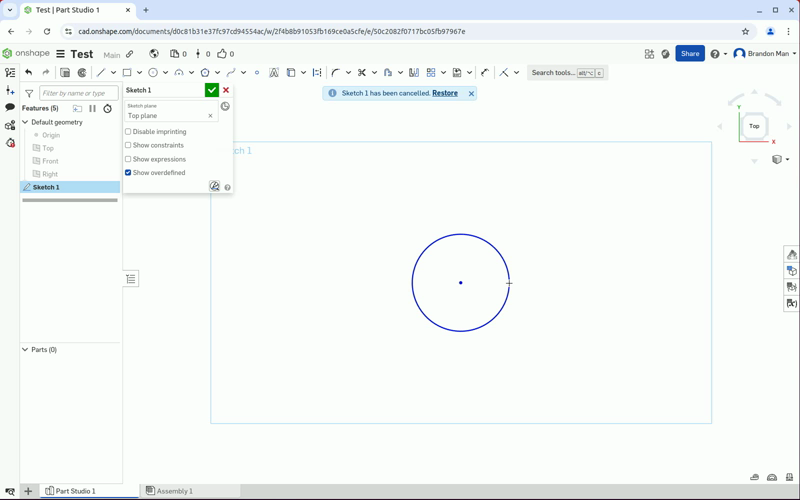
mouse_move(460, 282)
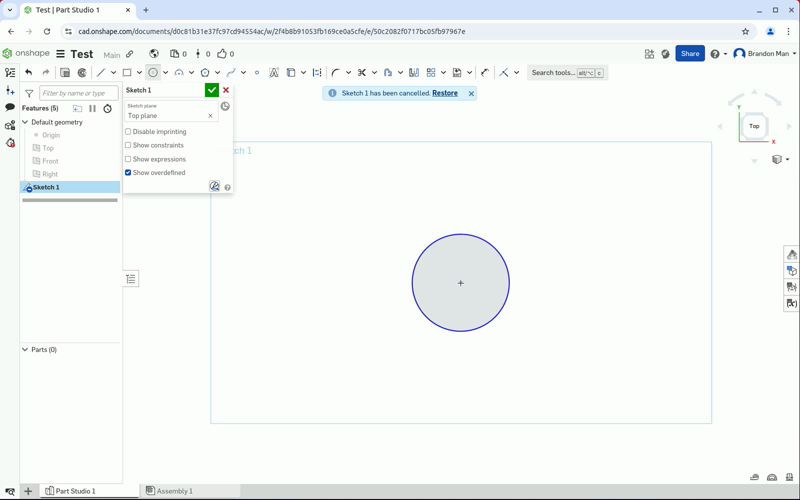
click(460, 282)
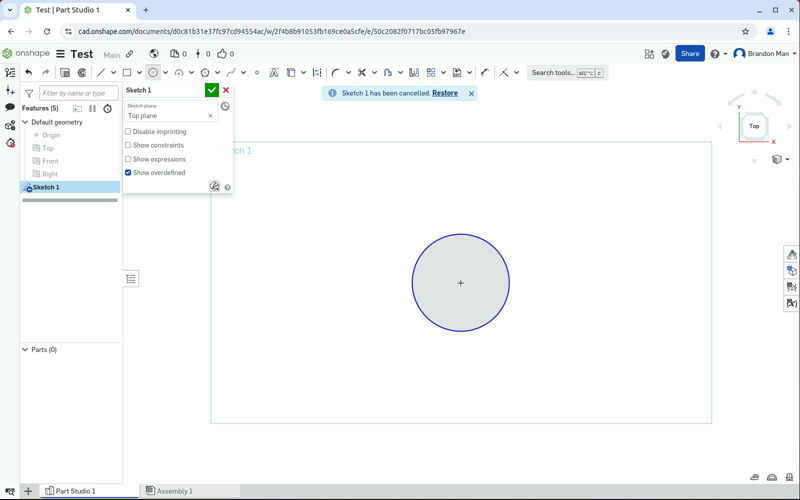
key_up(shift)
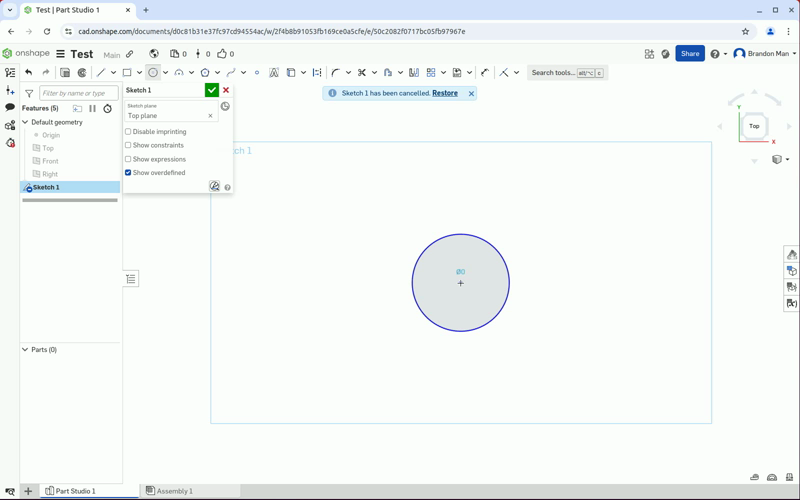
mouse_move(487, 282)
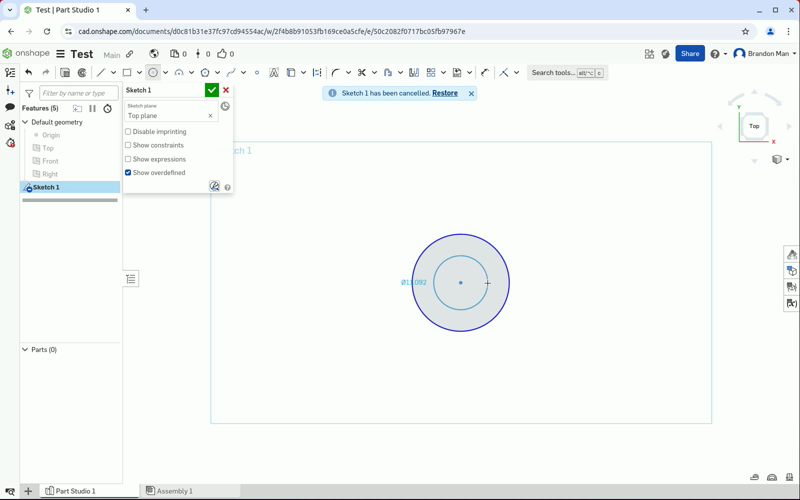
click(487, 282)
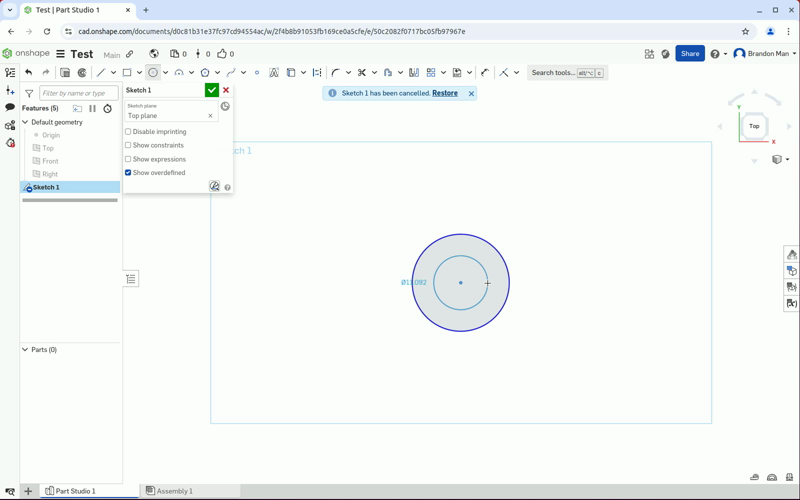
key(esc)
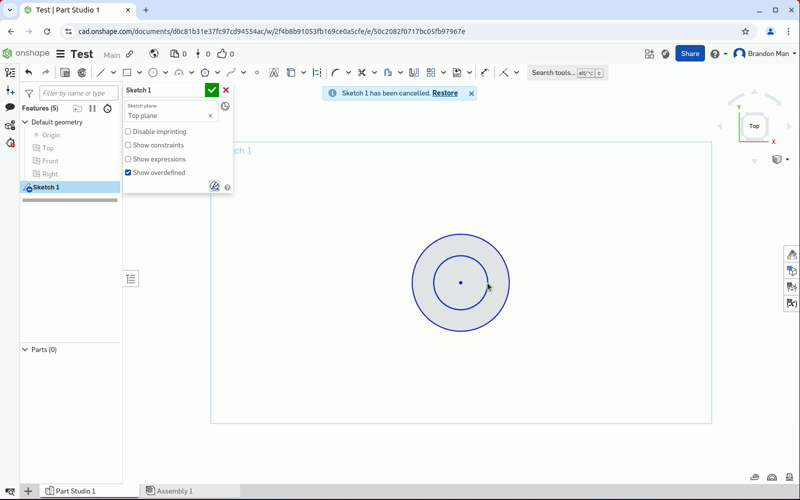
mouse_move(455, 249)
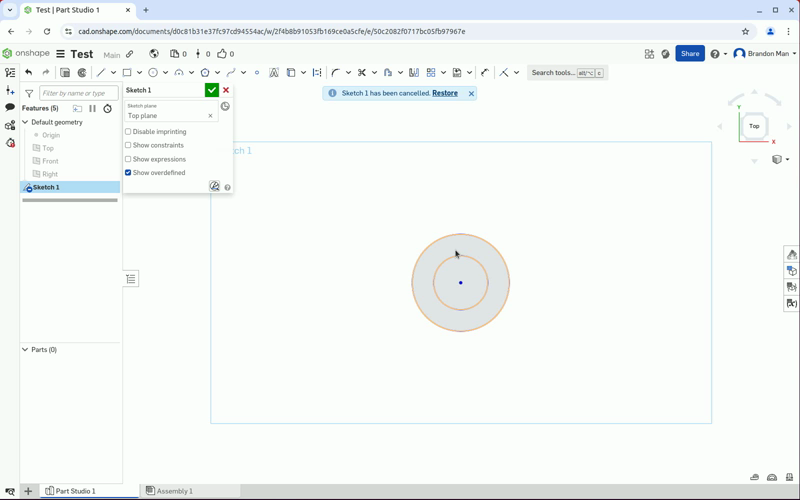
click(455, 249)
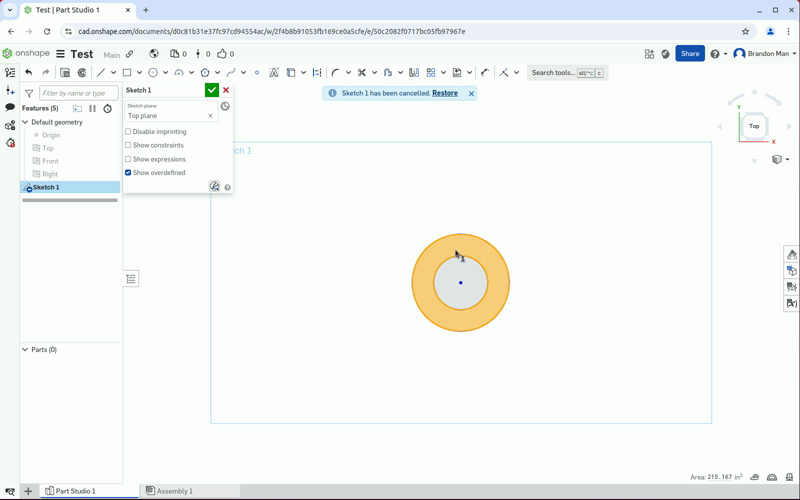
mouse_move(73, 352)
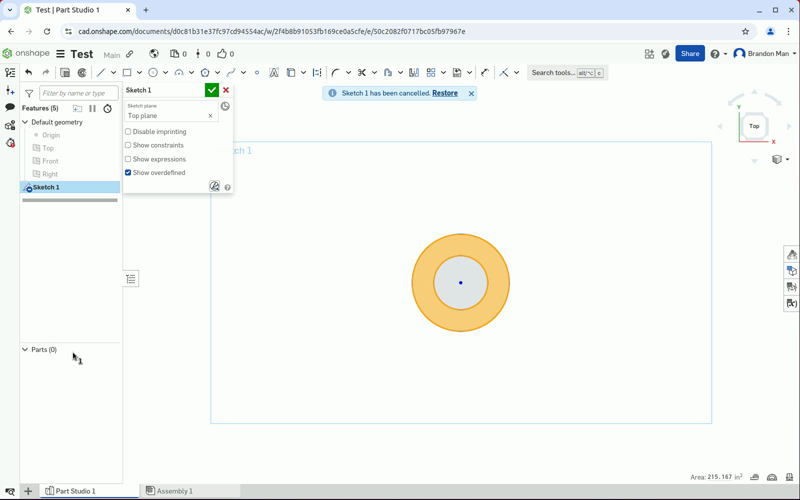
key(shift+y)
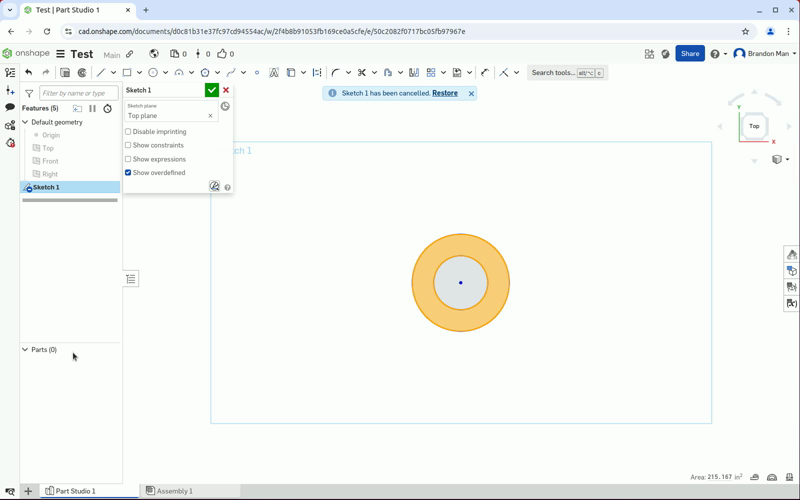
key(shift+e)
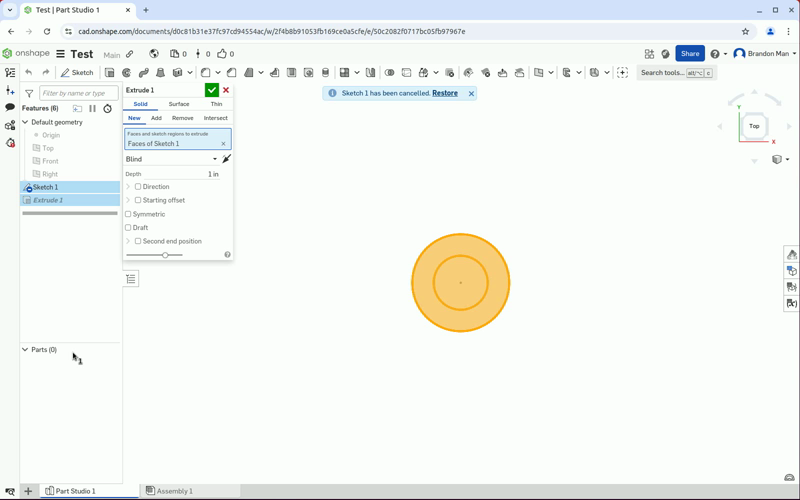
mouse_move(143, 106)
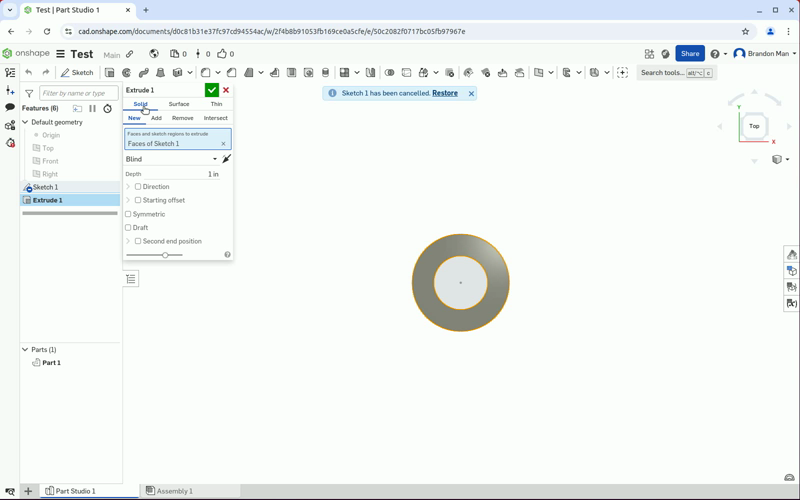
click(143, 106)
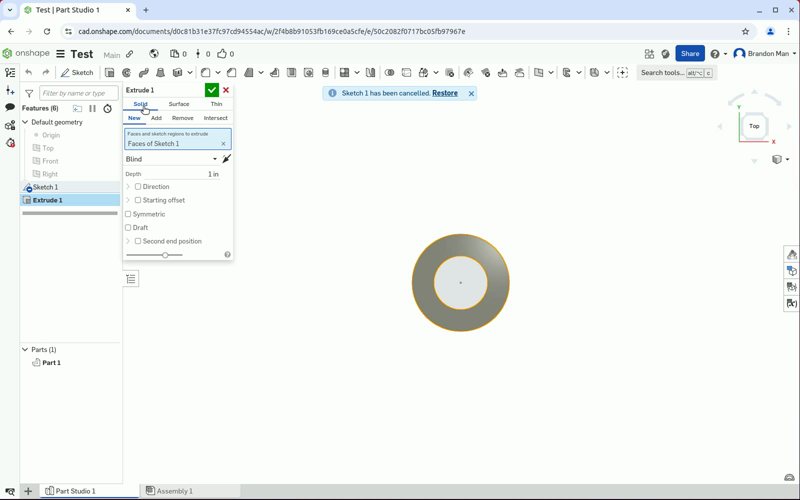
mouse_move(137, 120)
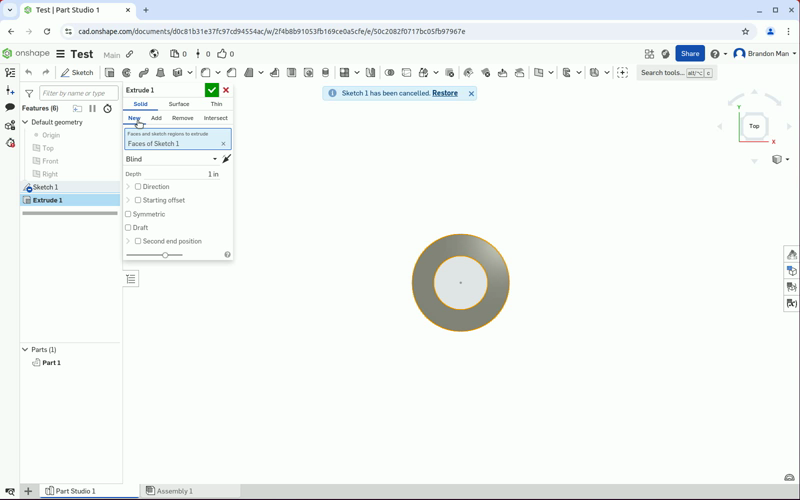
click(137, 120)
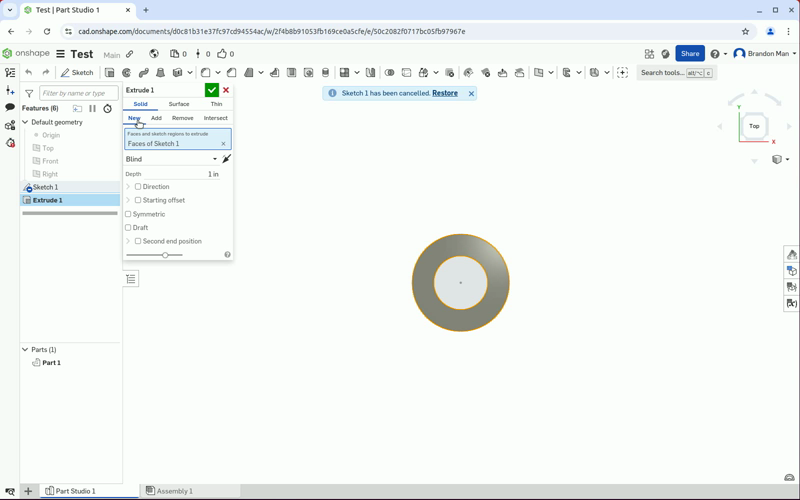
key(tab, 4)
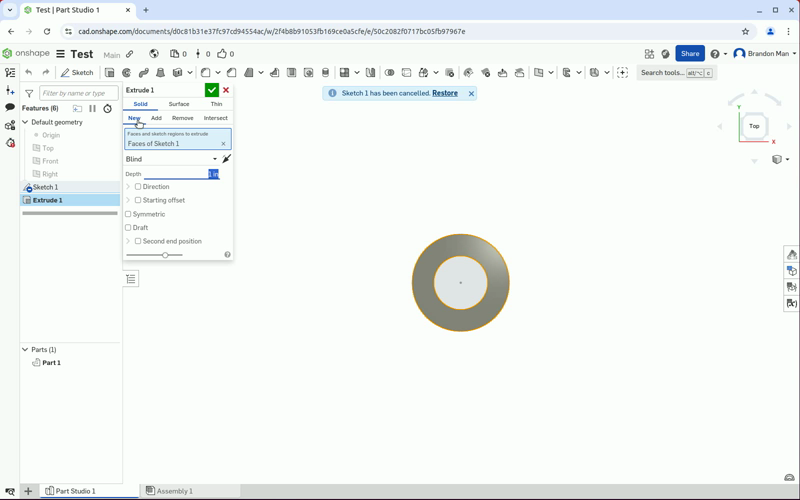
text(4.092)
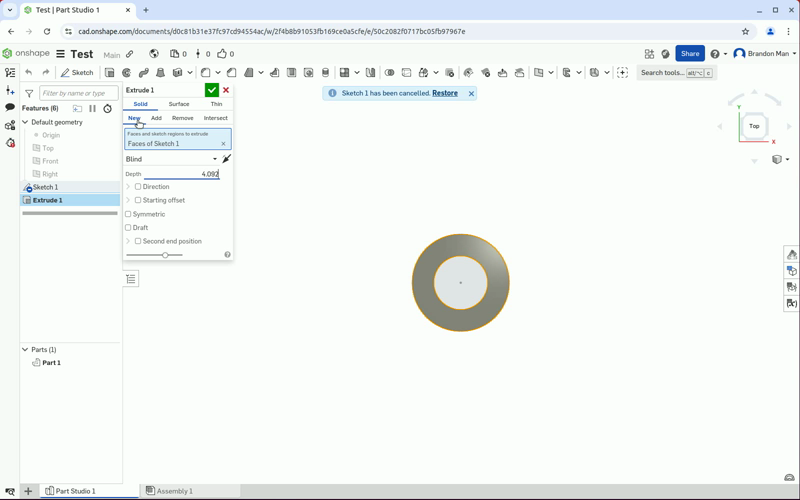
key(enter)
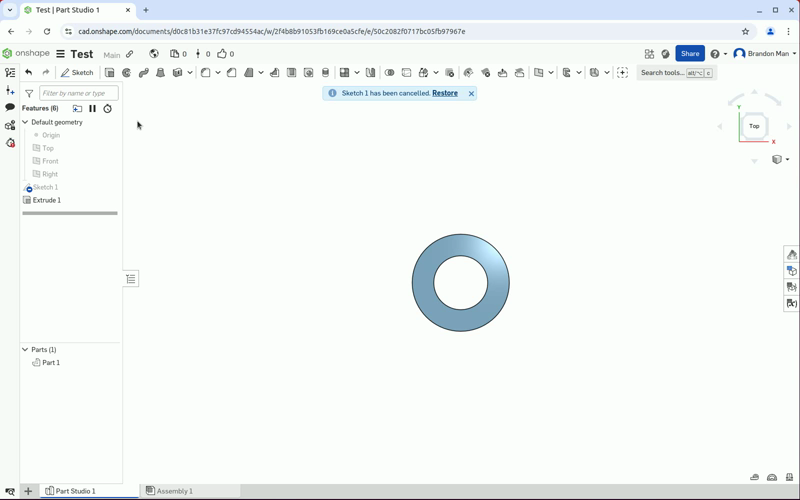
key(shift+h)
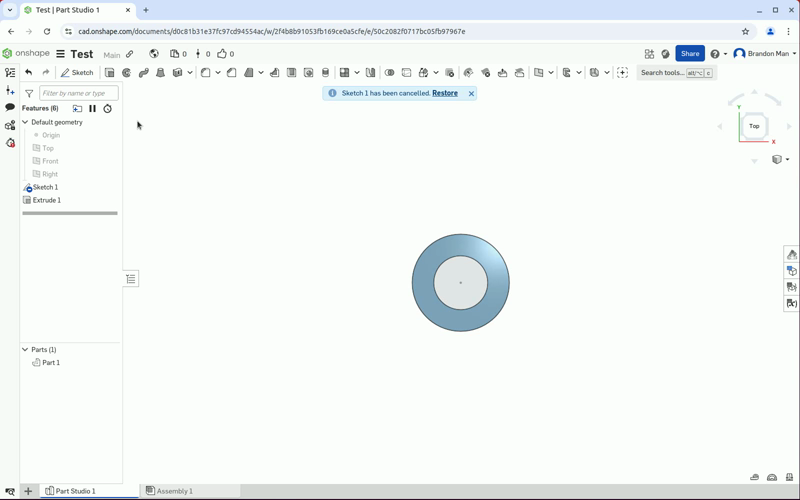
key(shift+h)
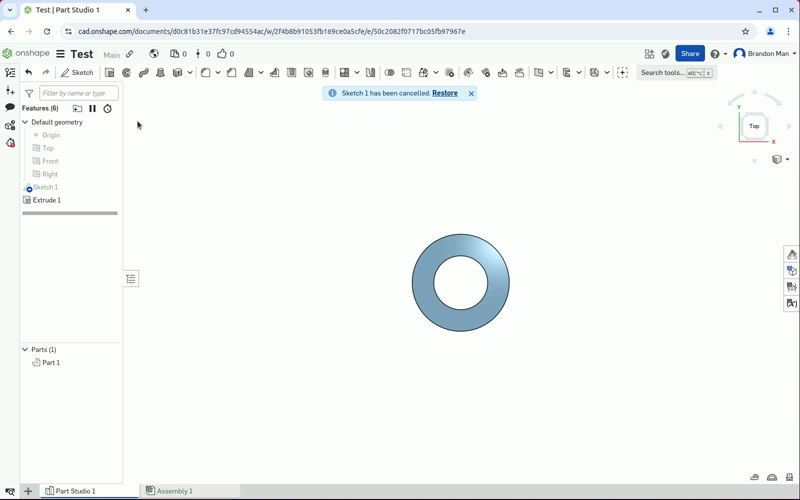
mouse_move(73, 189)
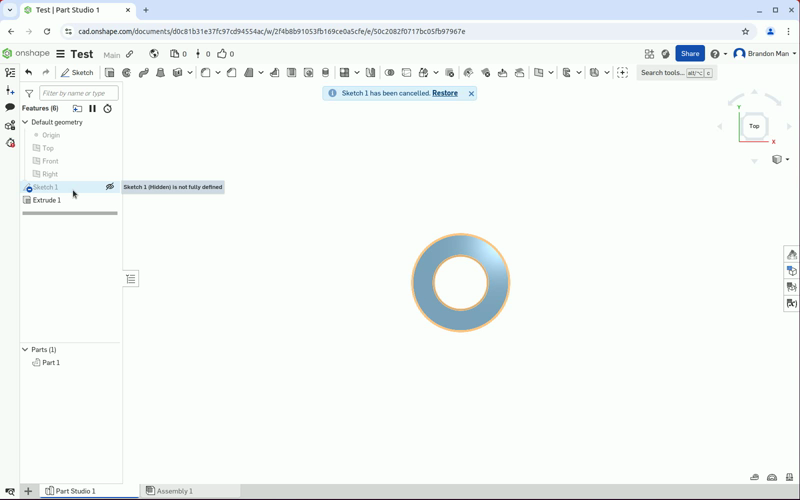
click(73, 189)
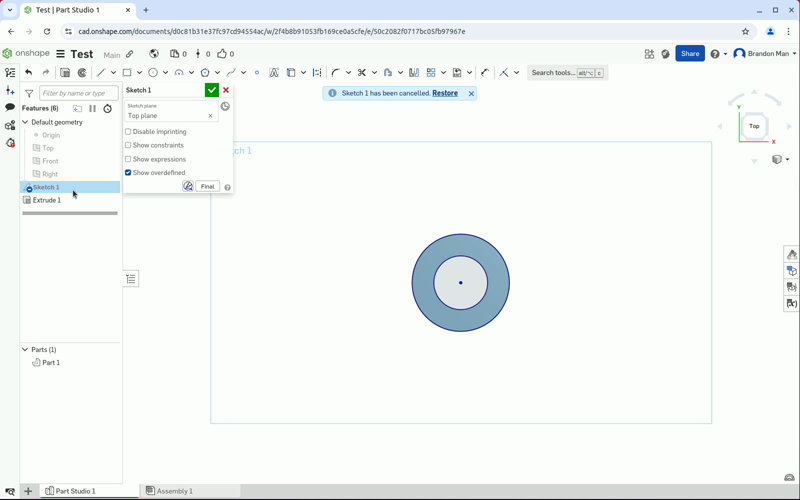
mouse_move(229, 92)
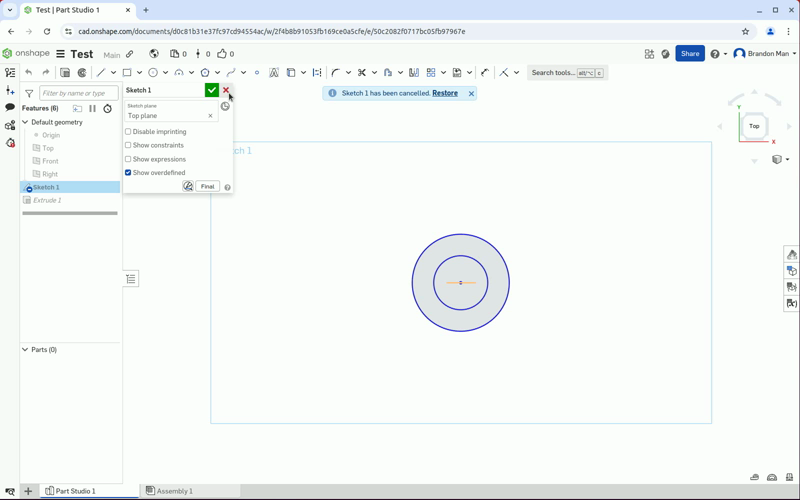
click(229, 92)
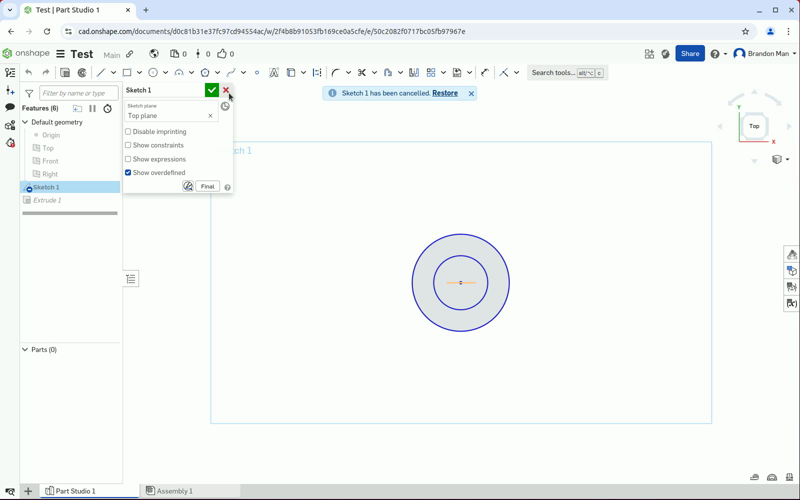
key(shift+s)
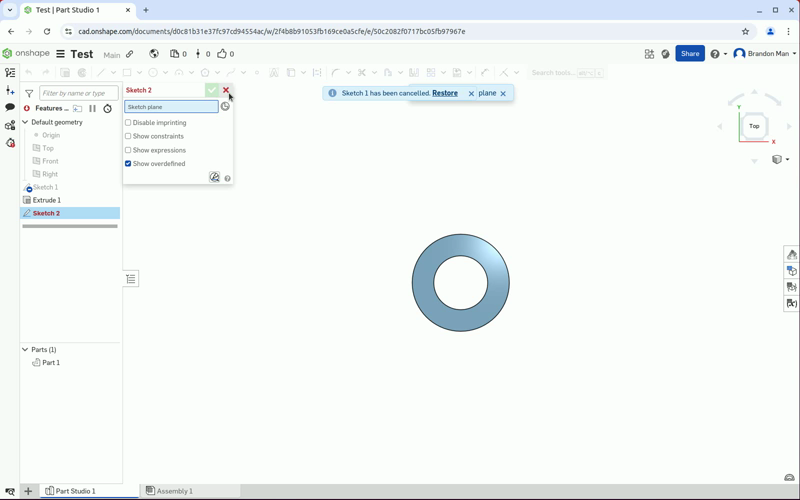
mouse_move(73, 150)
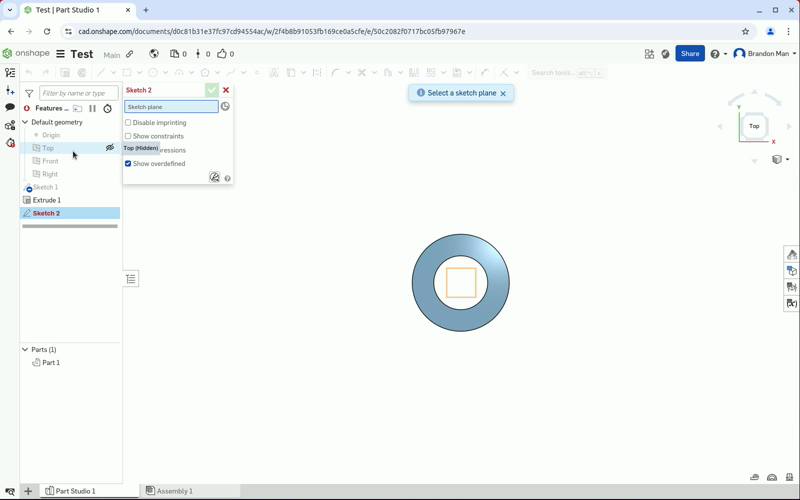
click(73, 150)
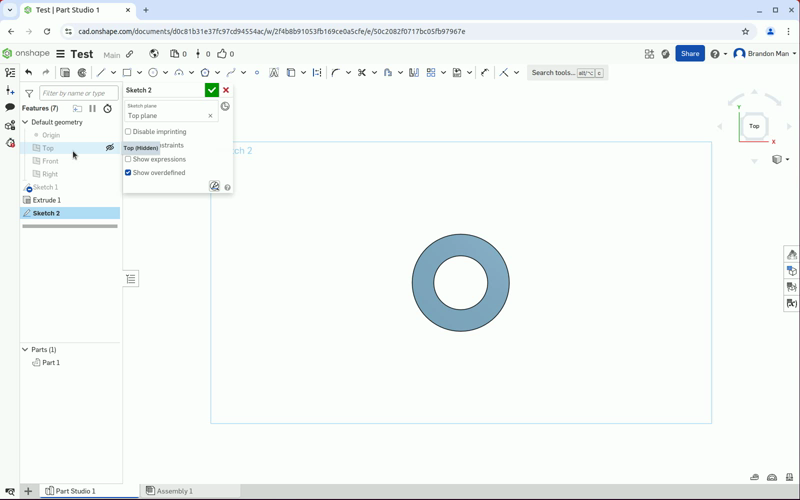
mouse_move(73, 352)
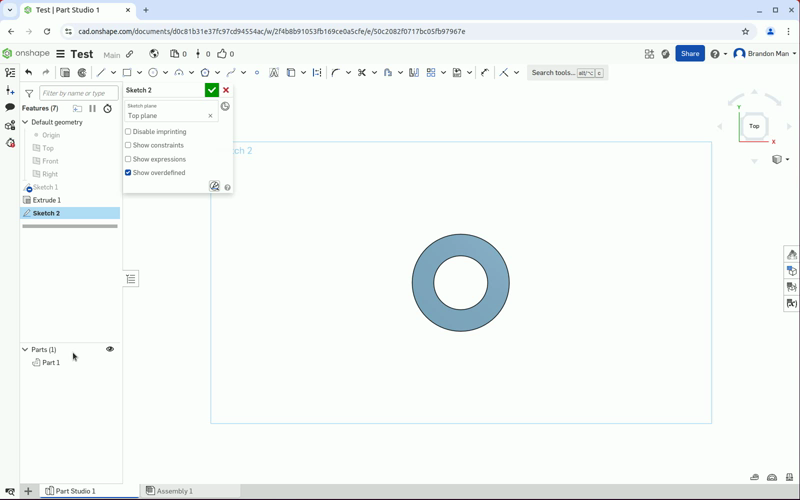
key(y)
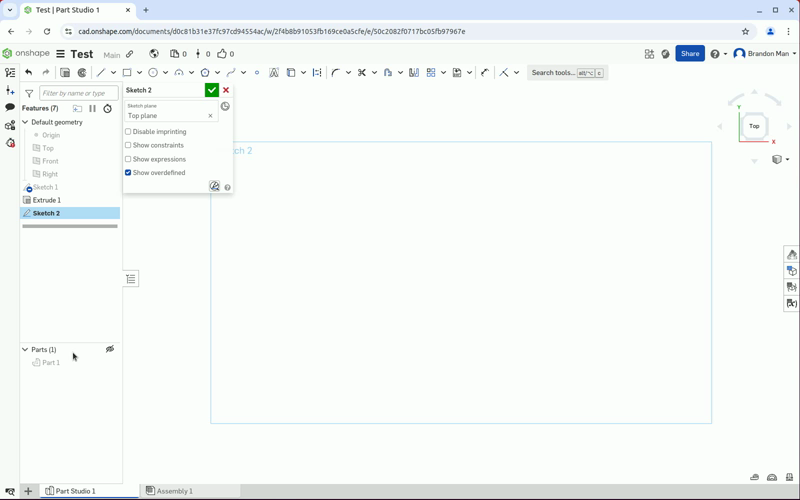
key(c)
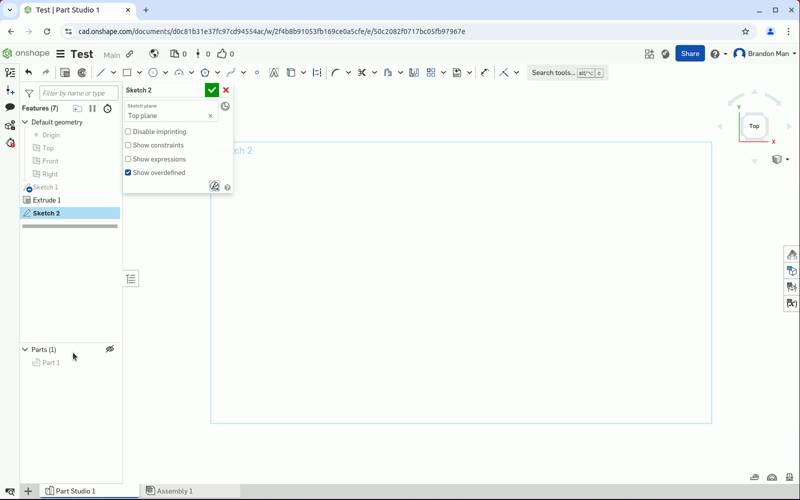
key_down(shift)
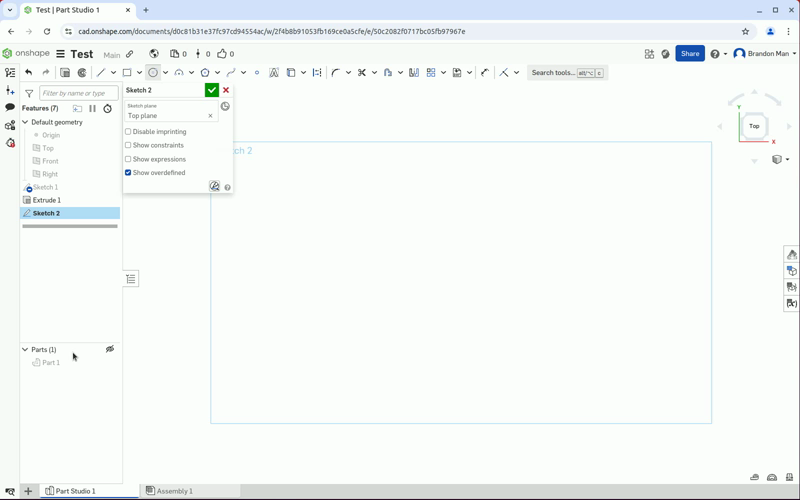
mouse_move(461, 282)
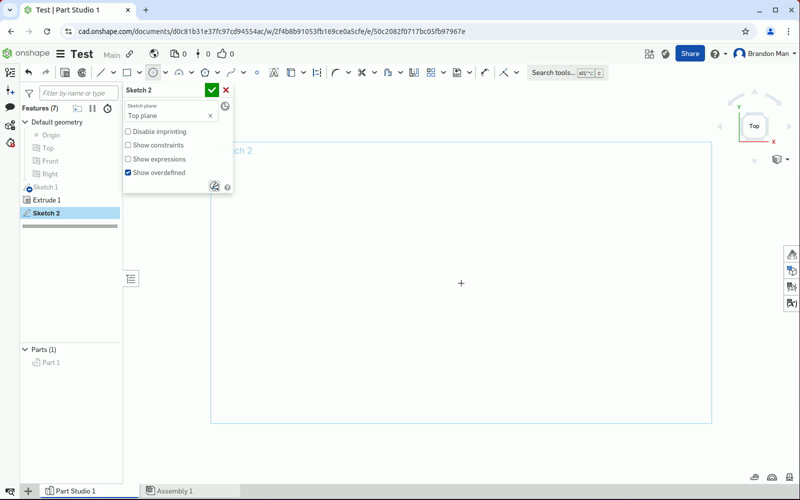
click(461, 282)
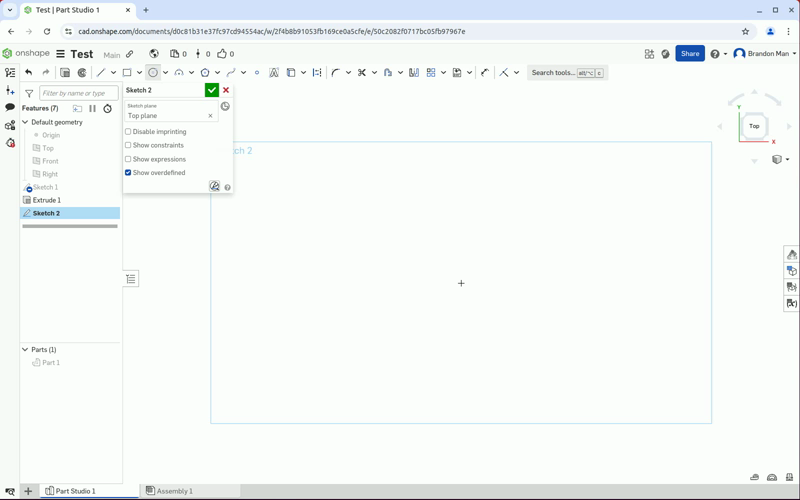
key_up(shift)
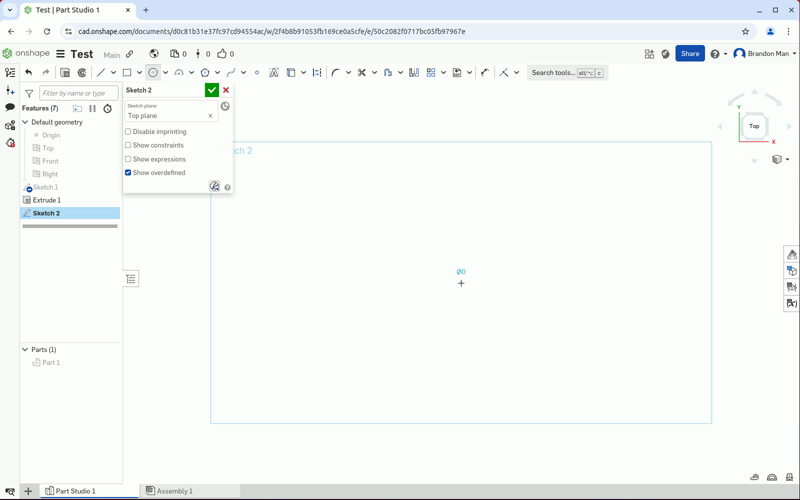
mouse_move(489, 282)
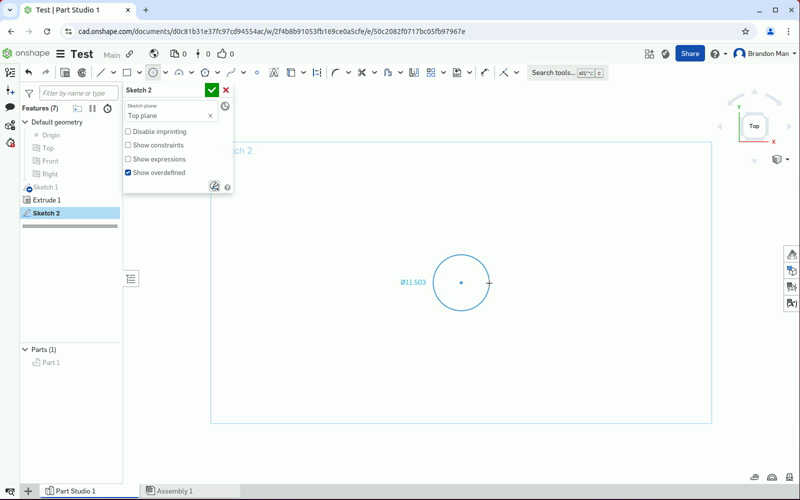
click(489, 282)
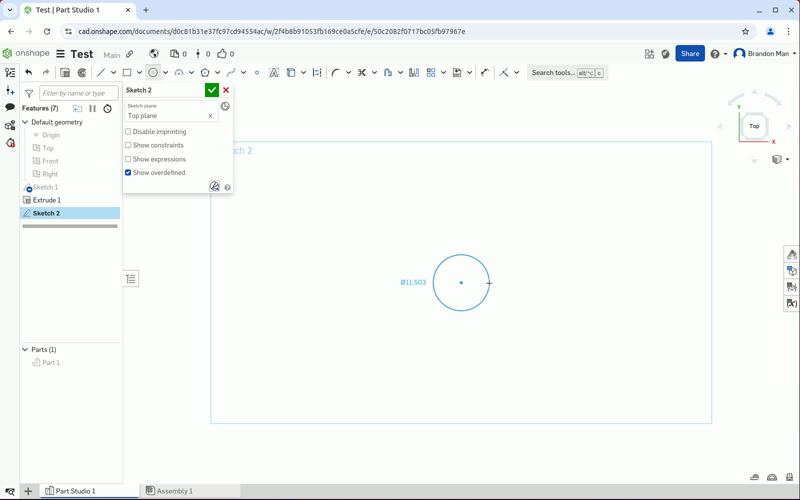
key(esc)
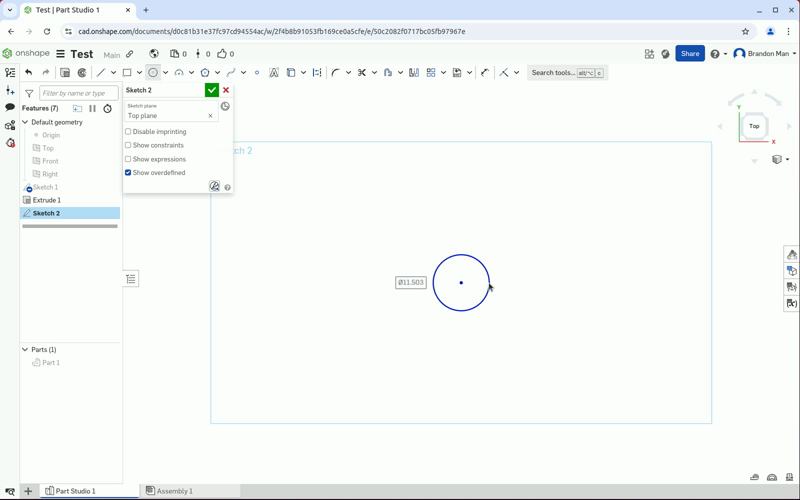
mouse_move(470, 287)
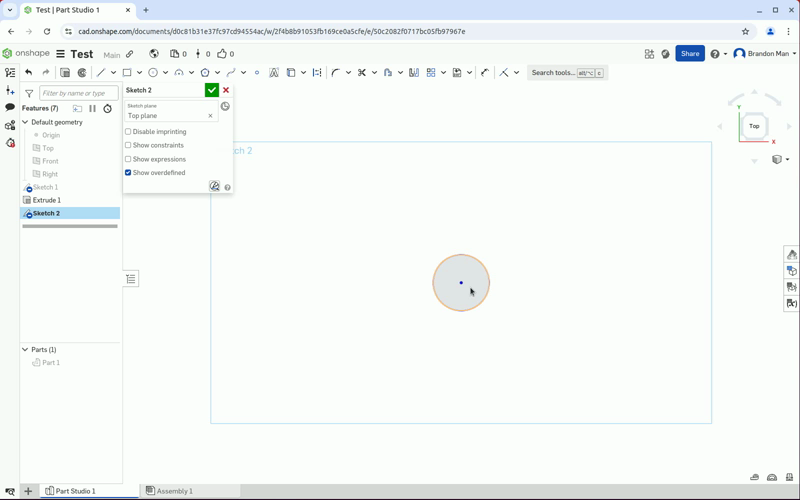
click(470, 287)
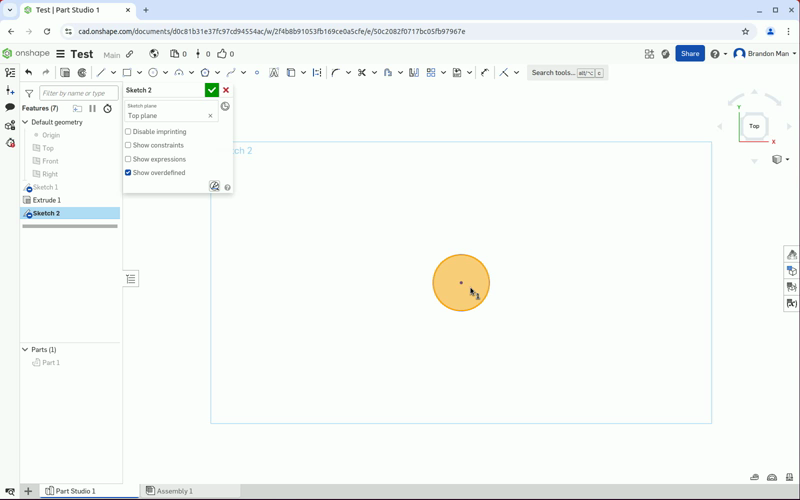
mouse_move(73, 352)
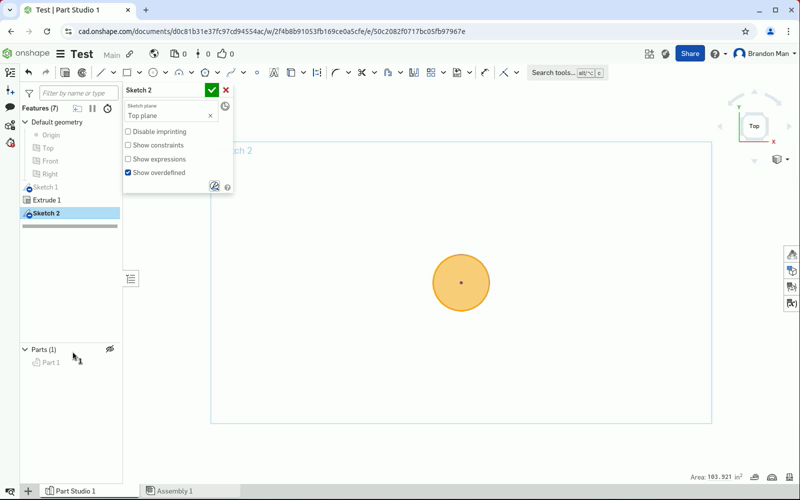
key(shift+y)
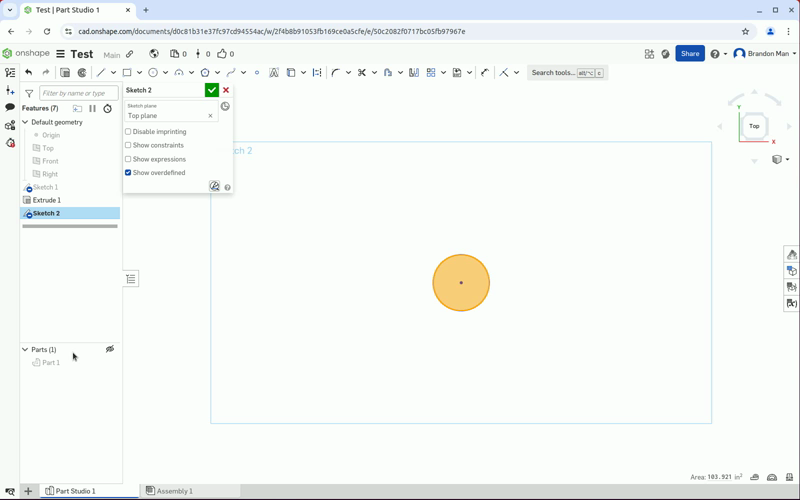
key(shift+e)
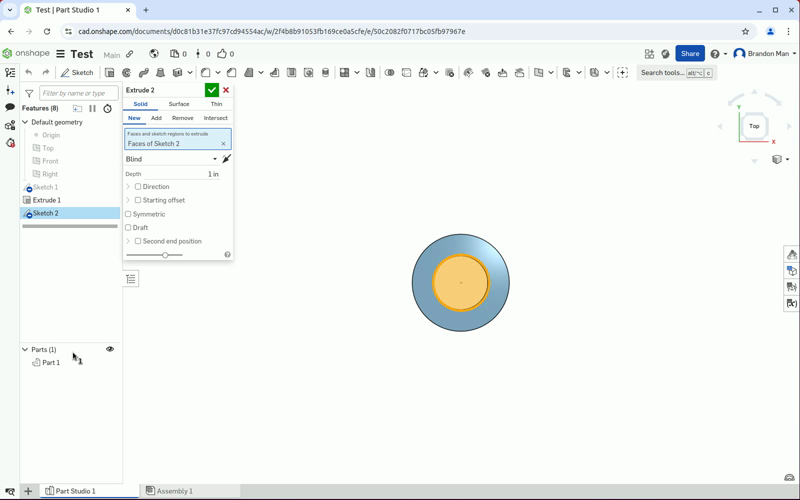
mouse_move(143, 106)
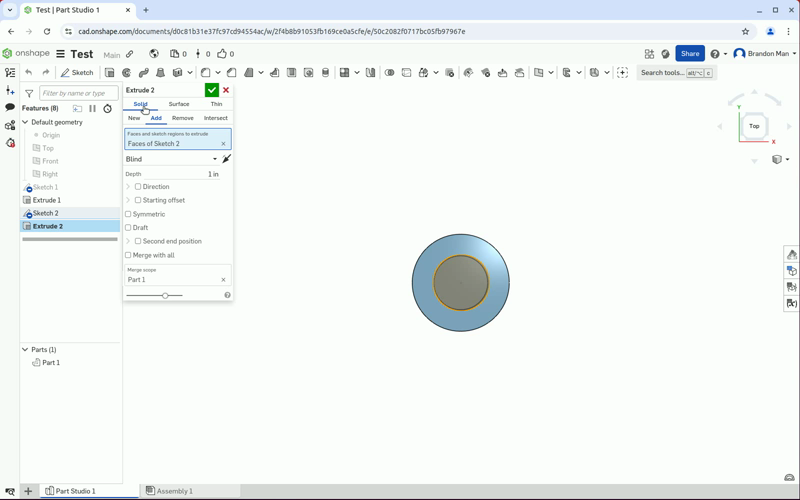
click(143, 106)
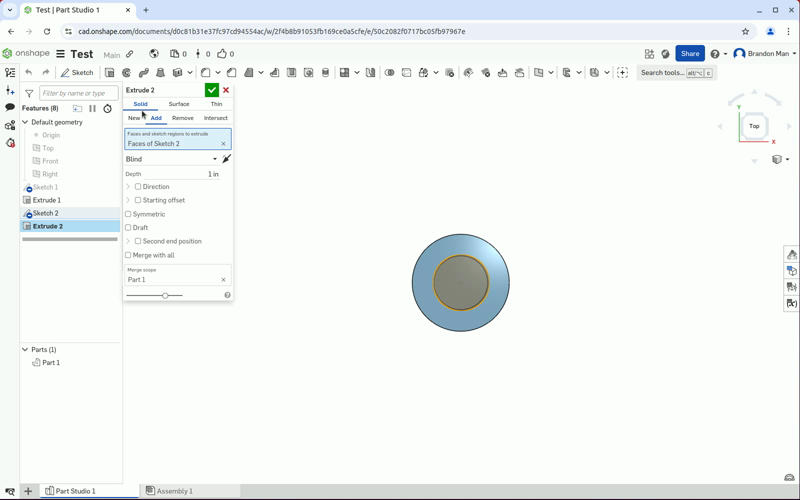
mouse_move(137, 120)
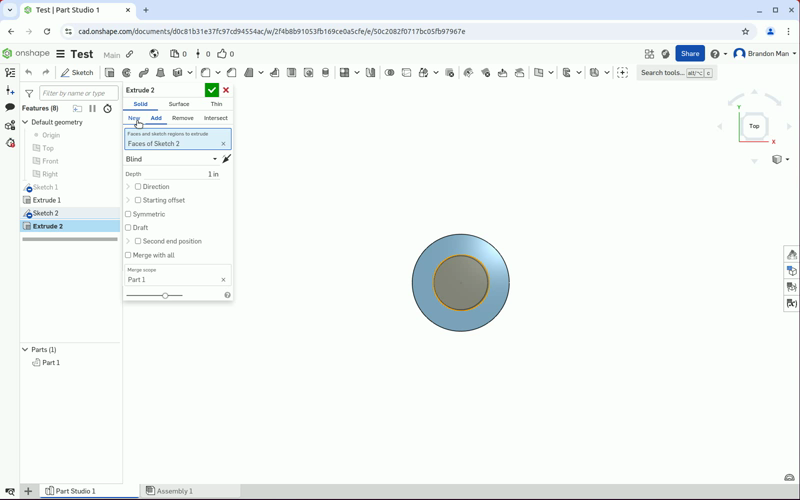
click(137, 120)
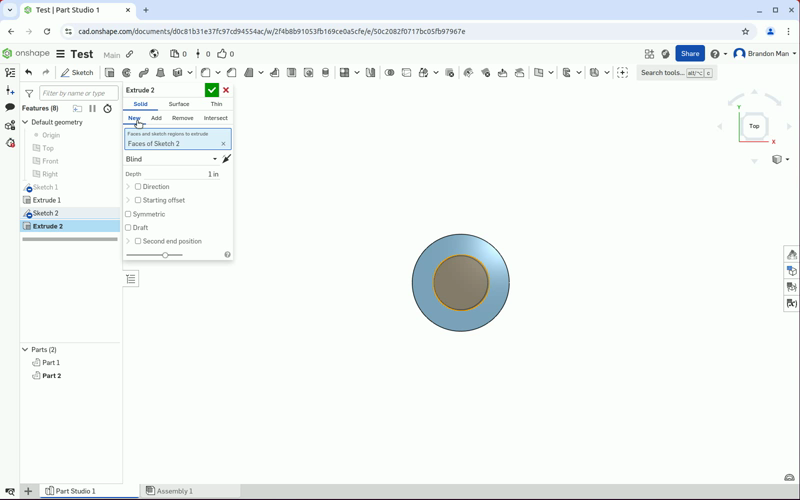
key(tab, 4)
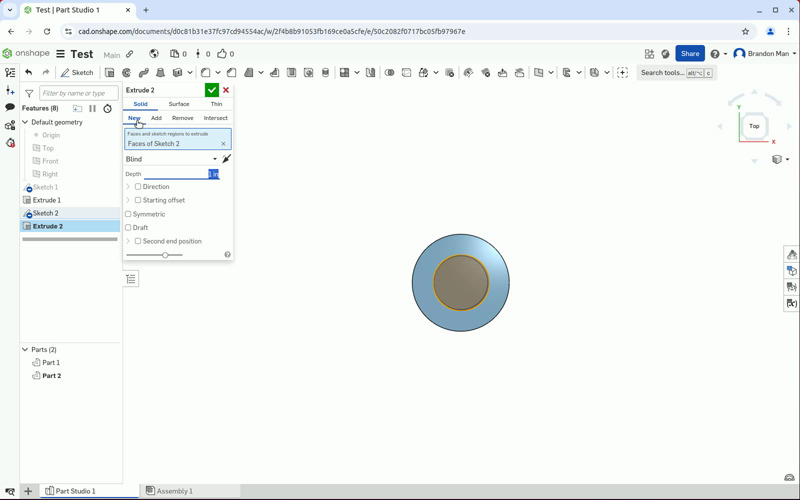
text(4.092)
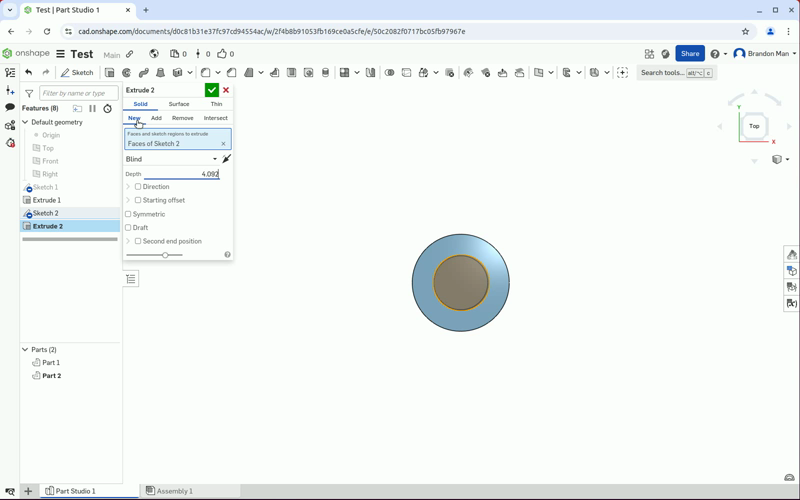
key(enter)
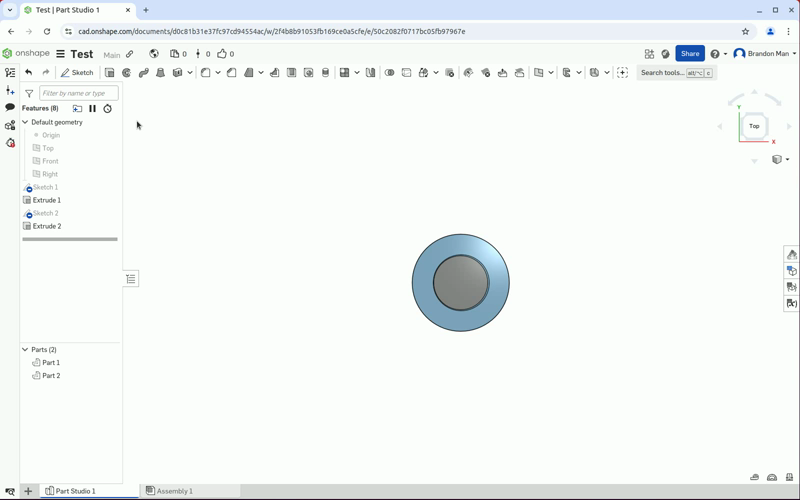
key(shift+h)
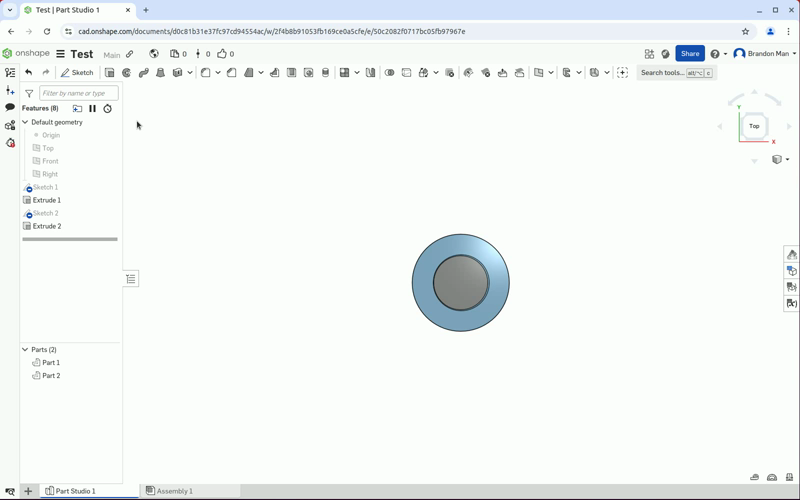
key(shift+h)
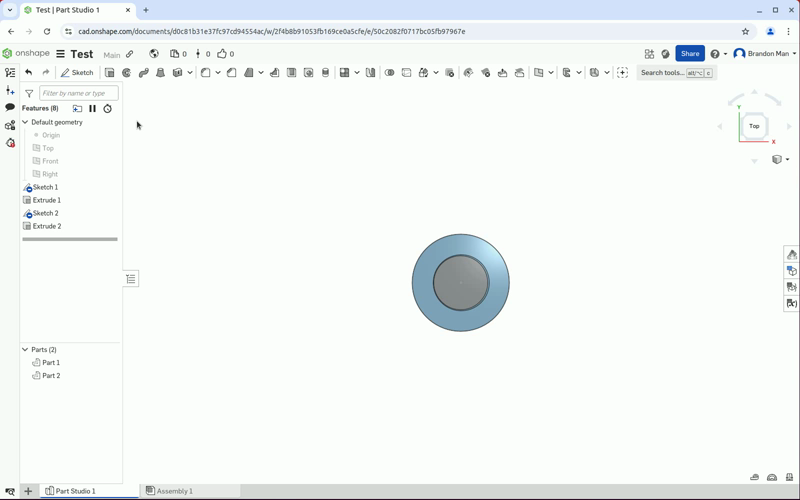
key(shift+7)
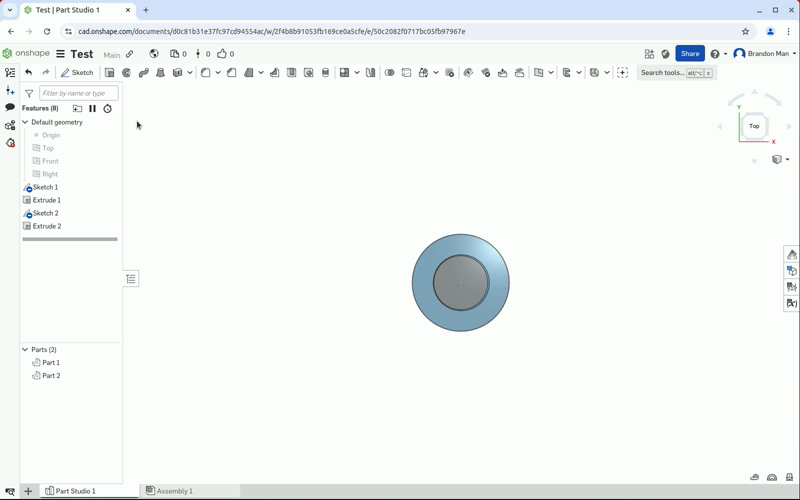
key(up, 3)
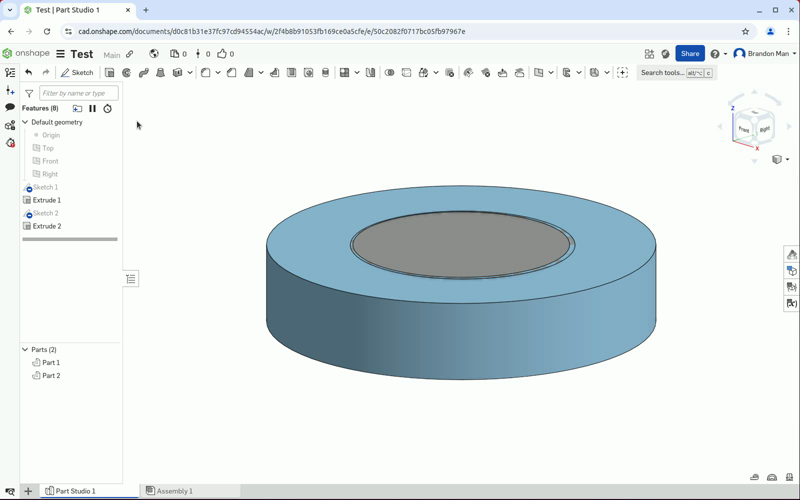
key(left, 3)
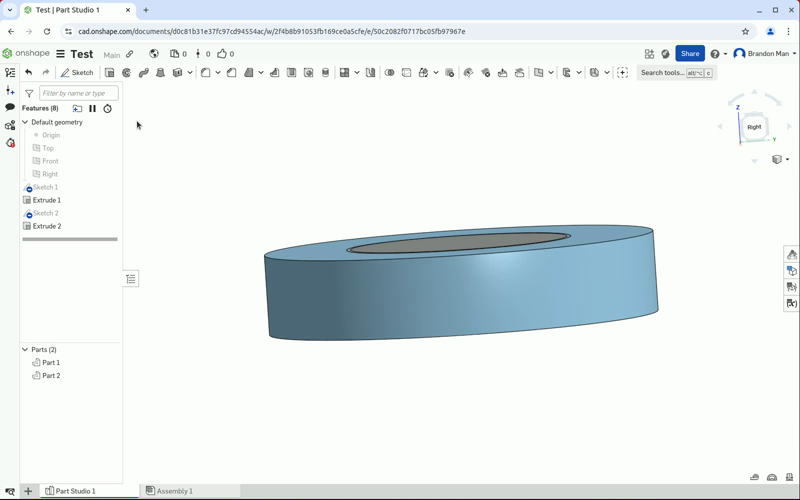
key(right, 3)
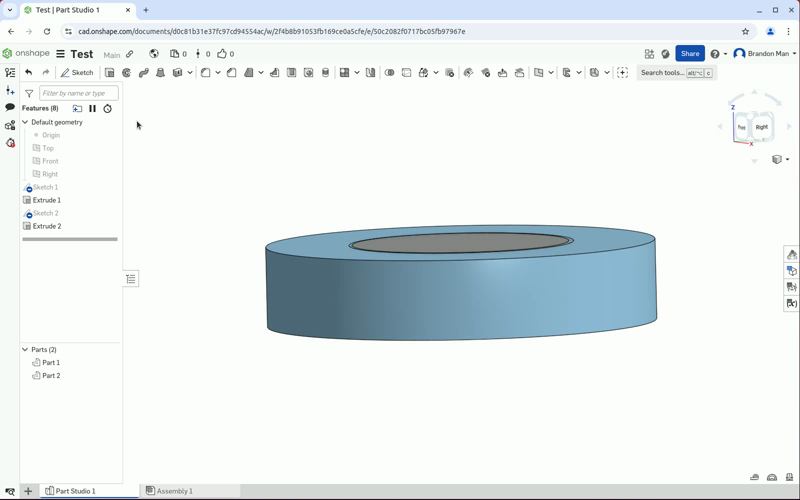
key(down, 3)
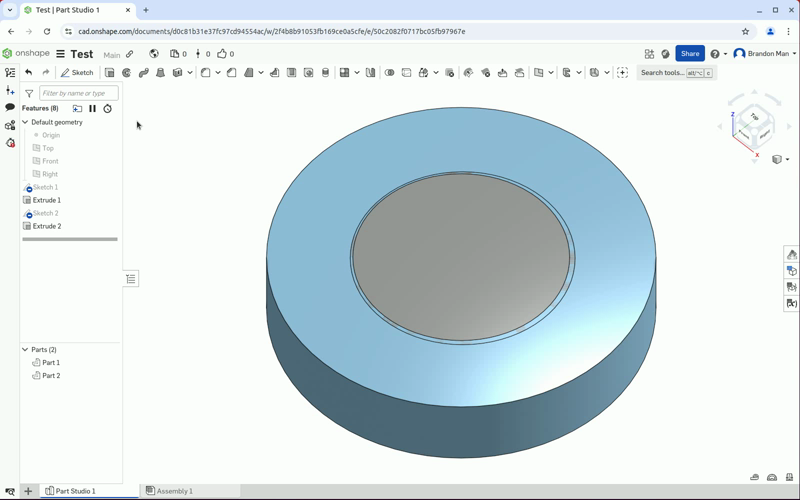
mouse_move(73, 189)
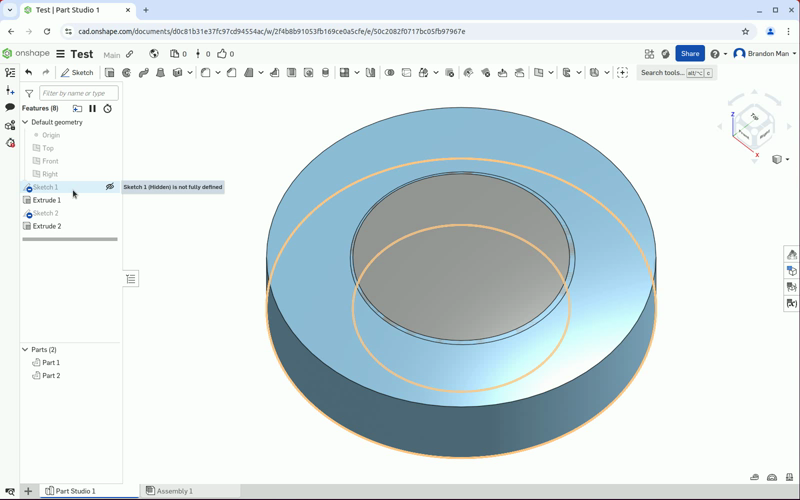
click(73, 189)